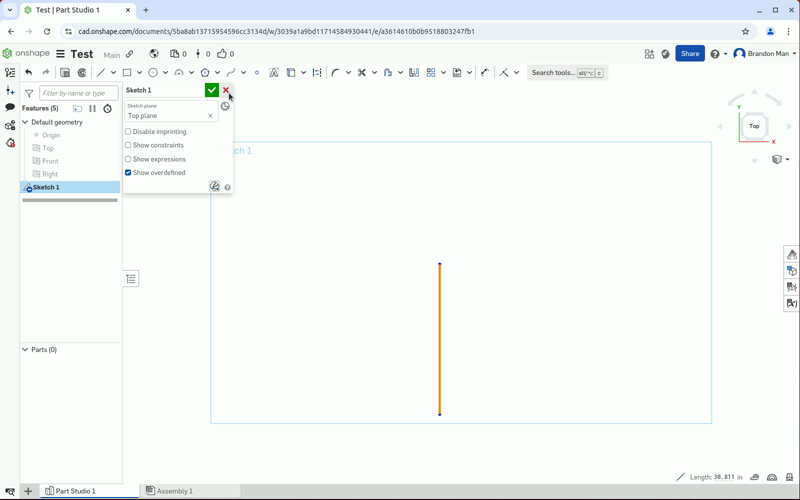
key(shift+h)
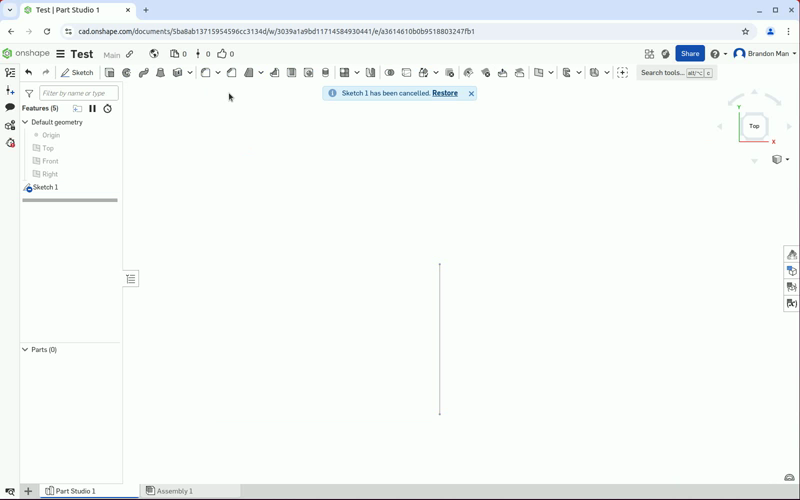
key(shift+s)
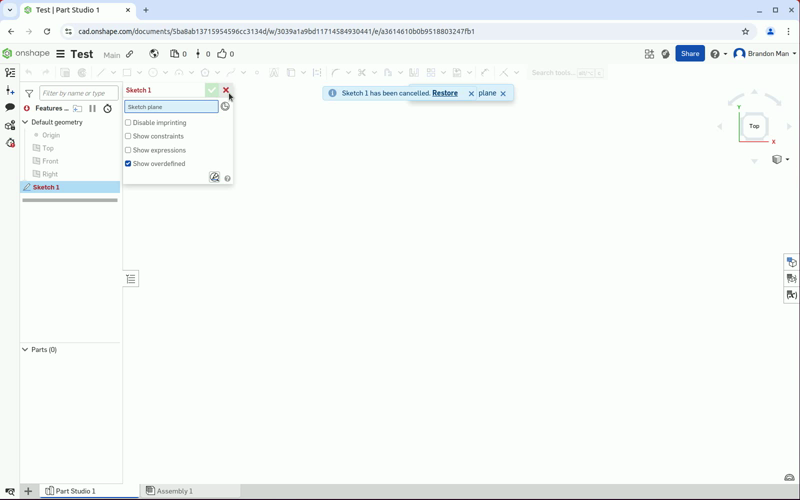
mouse_move(73, 150)
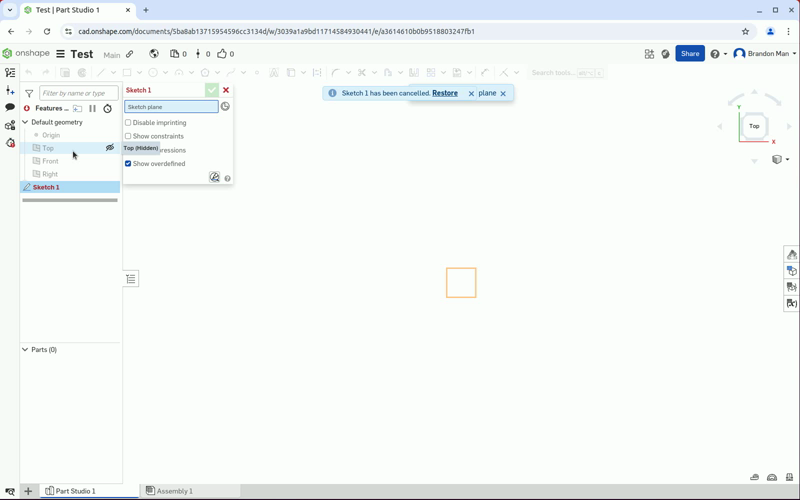
click(73, 150)
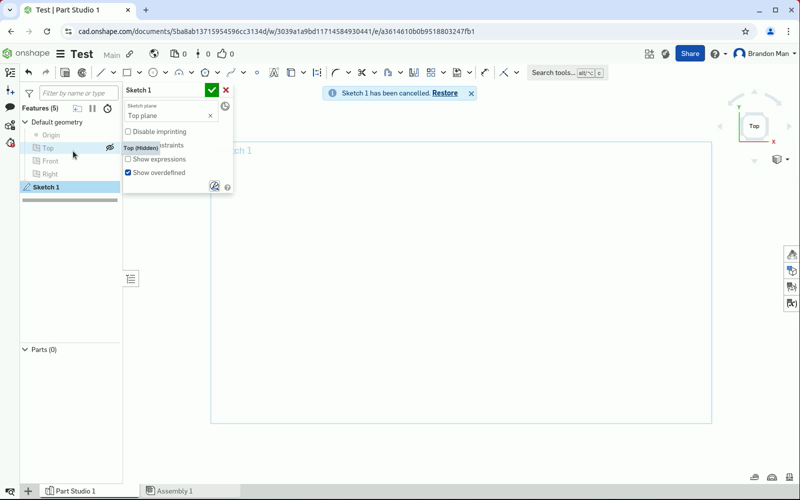
mouse_move(73, 352)
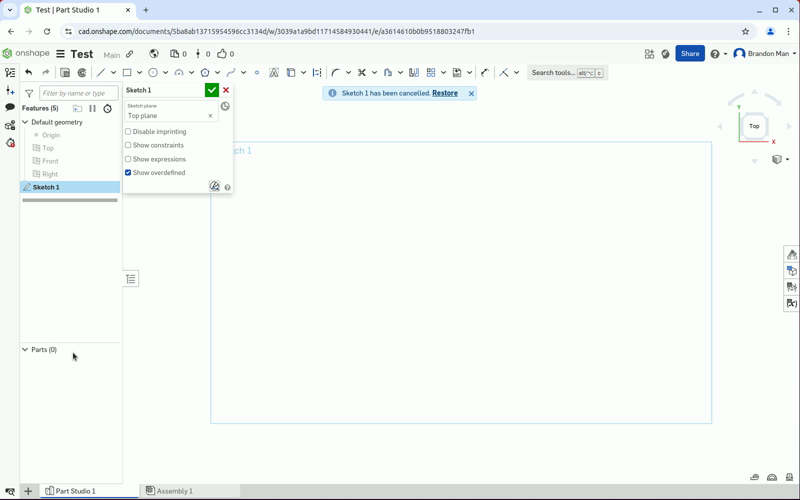
key(y)
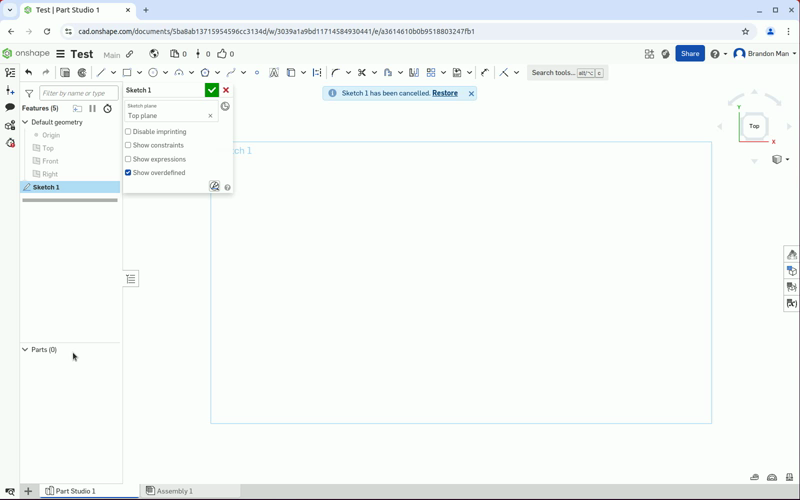
key(c)
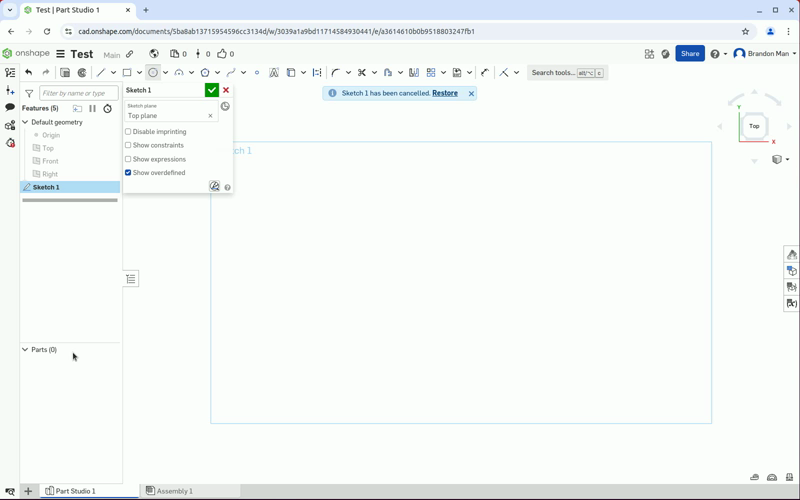
key_down(shift)
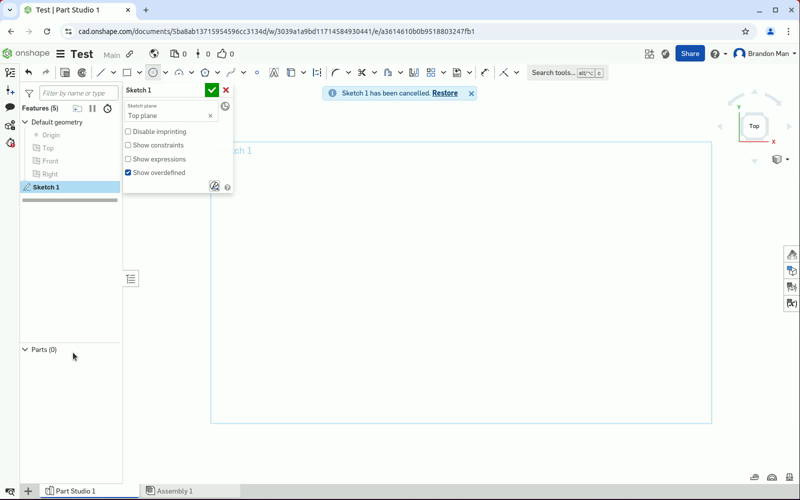
mouse_move(461, 282)
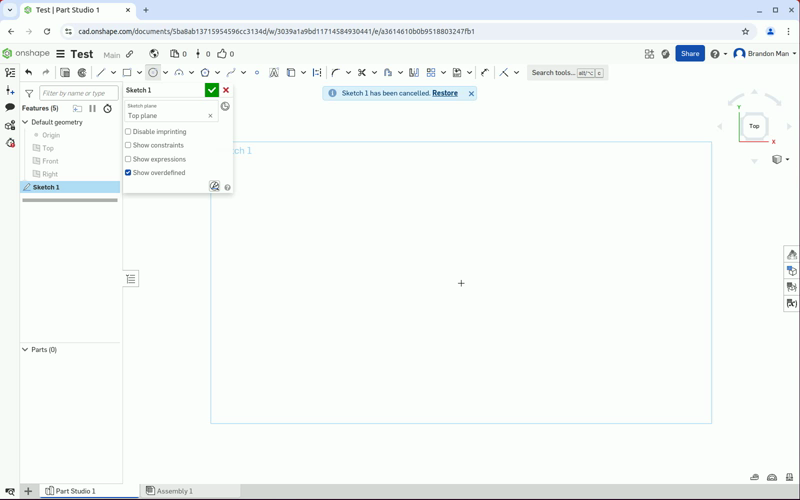
click(461, 282)
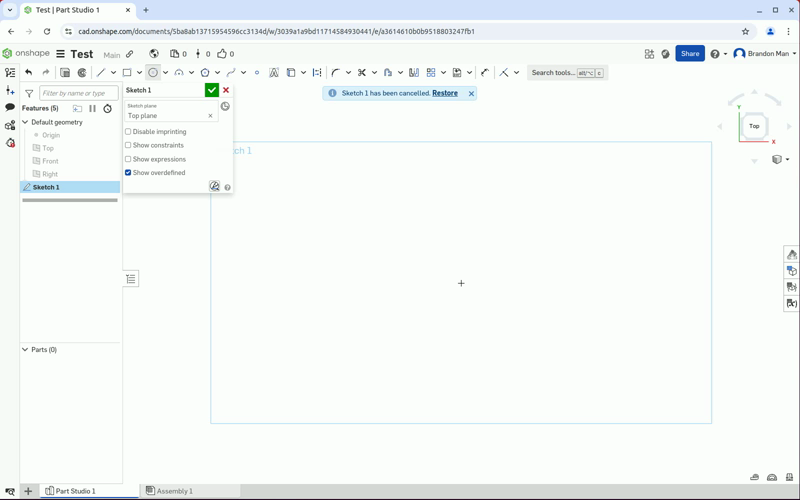
key_up(shift)
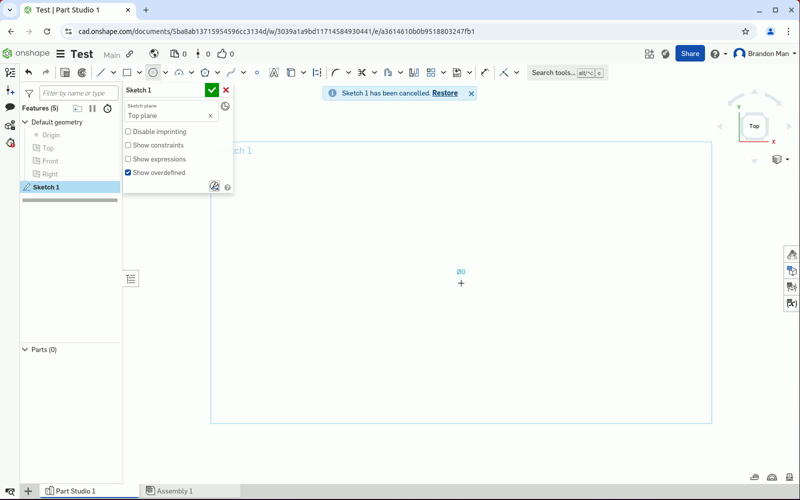
mouse_move(574, 282)
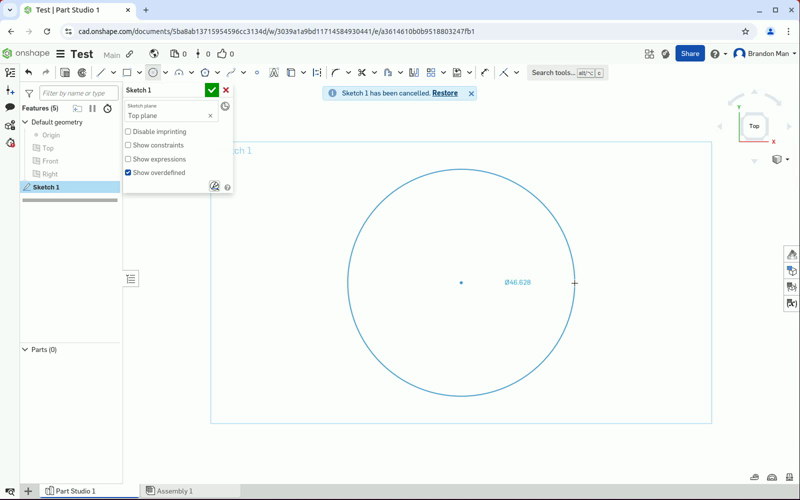
click(574, 282)
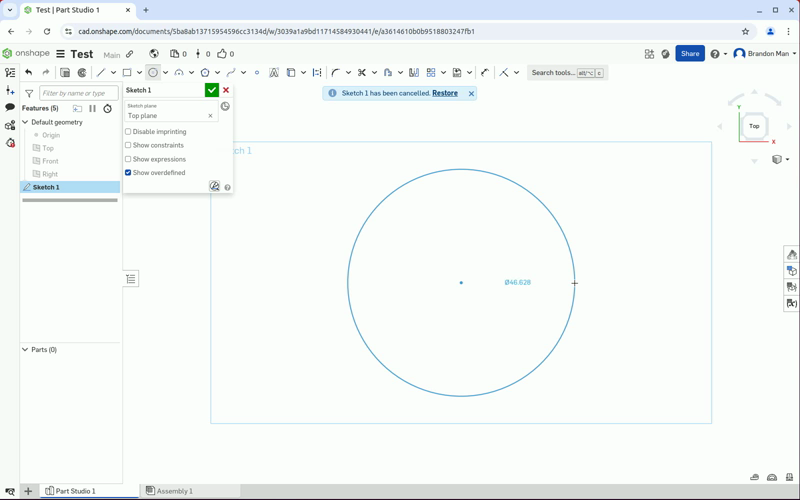
key(esc)
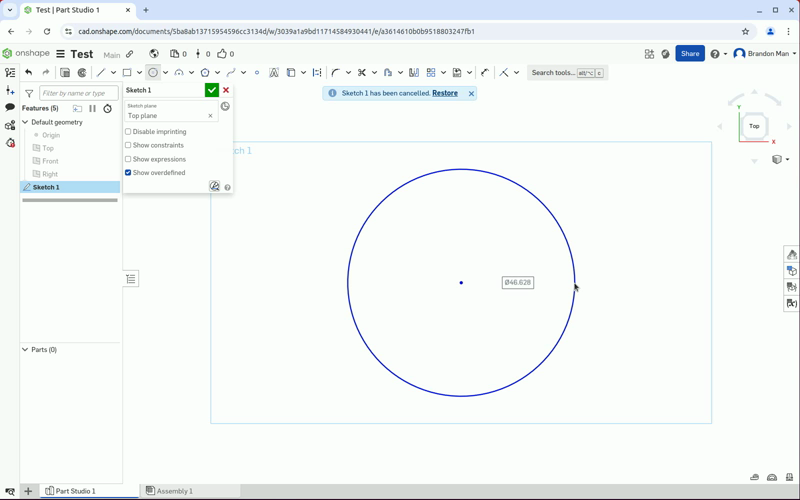
key(c)
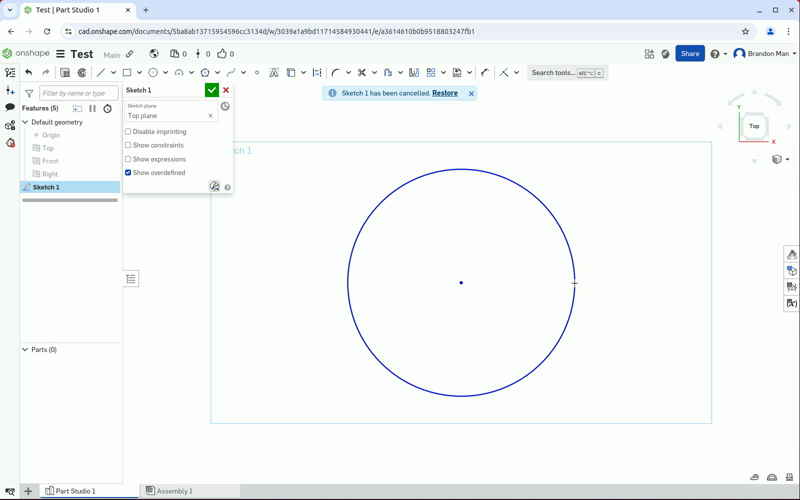
key_down(shift)
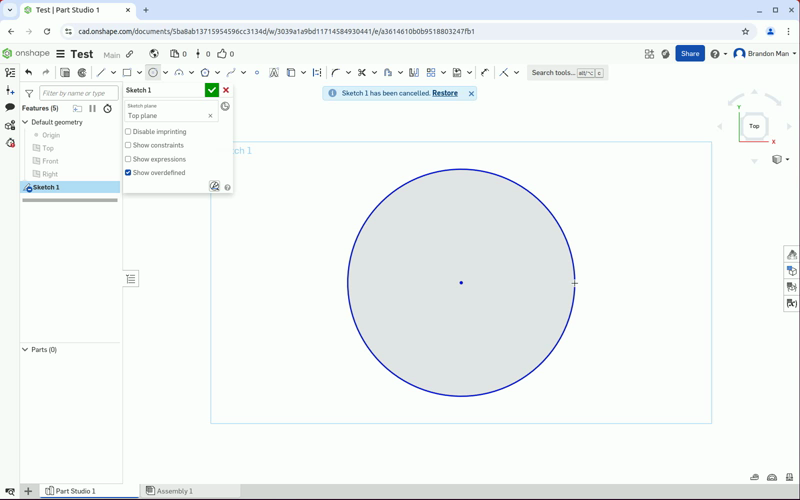
mouse_move(461, 282)
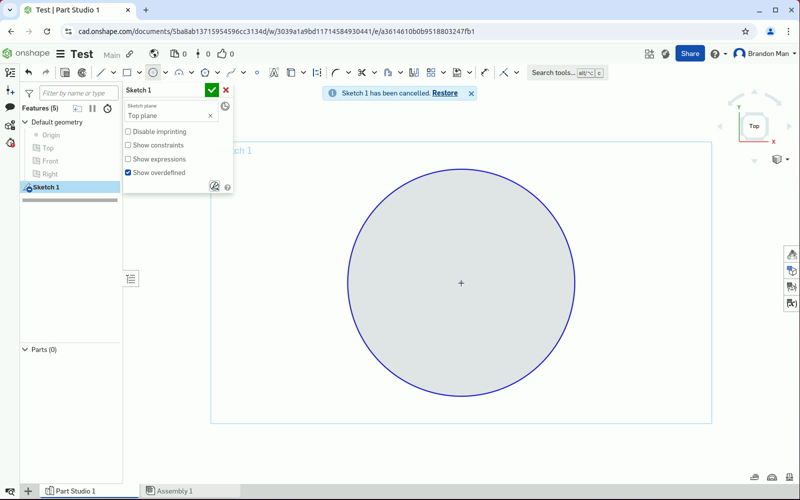
click(461, 282)
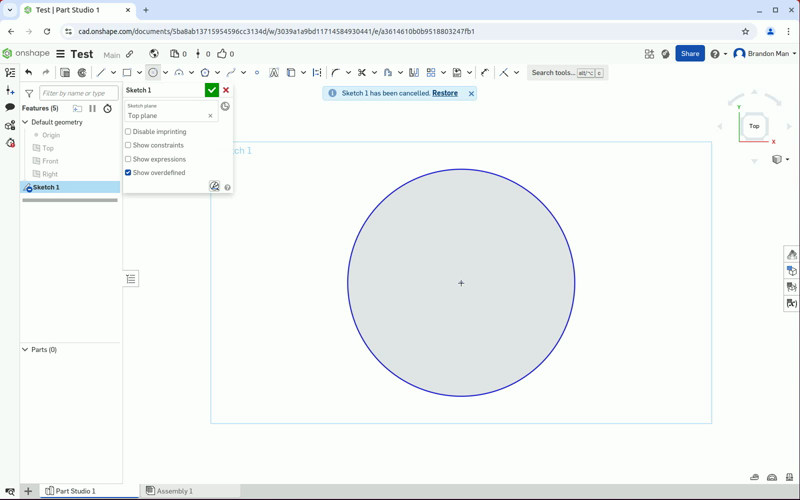
key_up(shift)
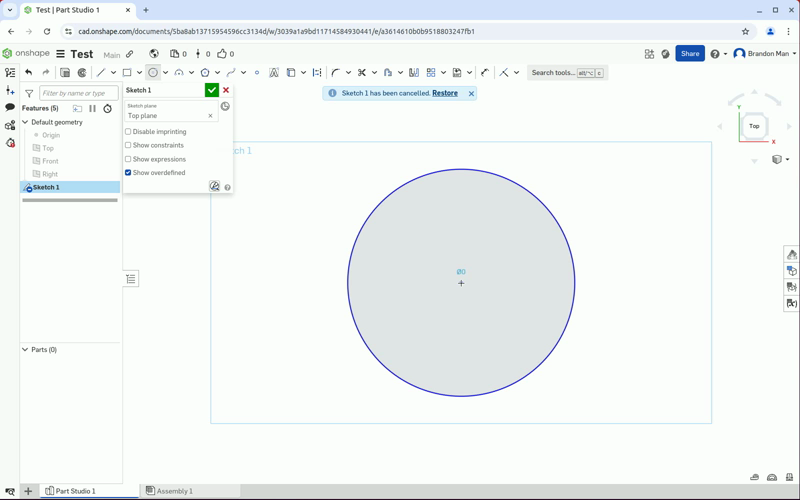
mouse_move(562, 282)
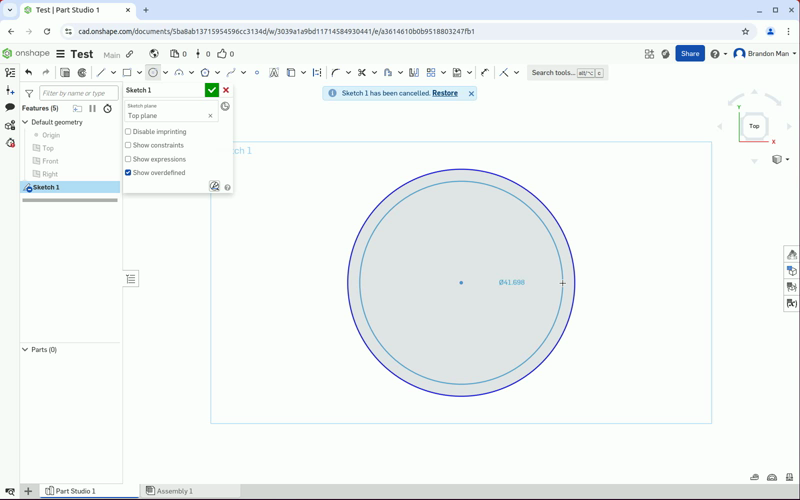
click(562, 282)
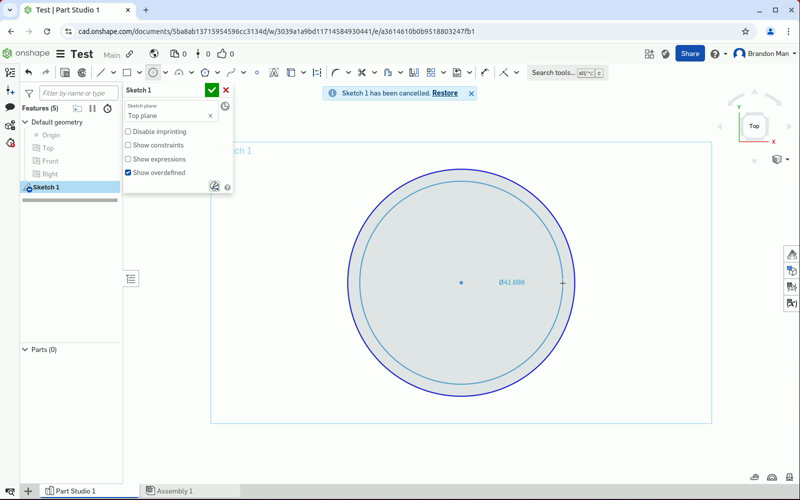
key(esc)
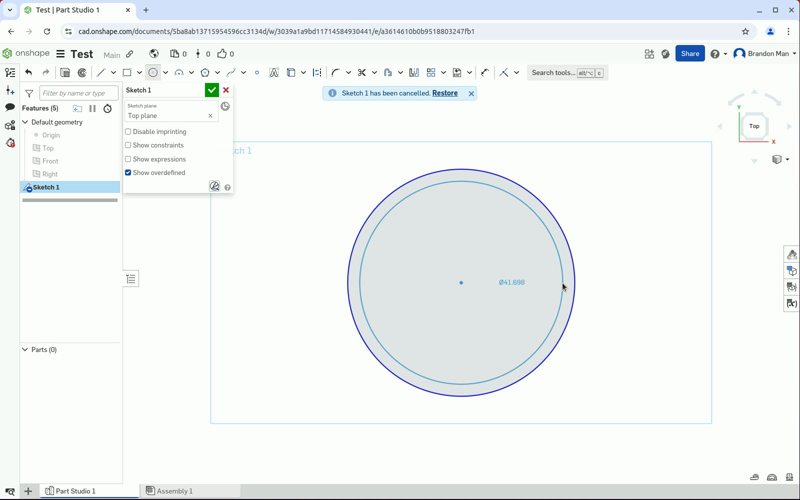
mouse_move(497, 383)
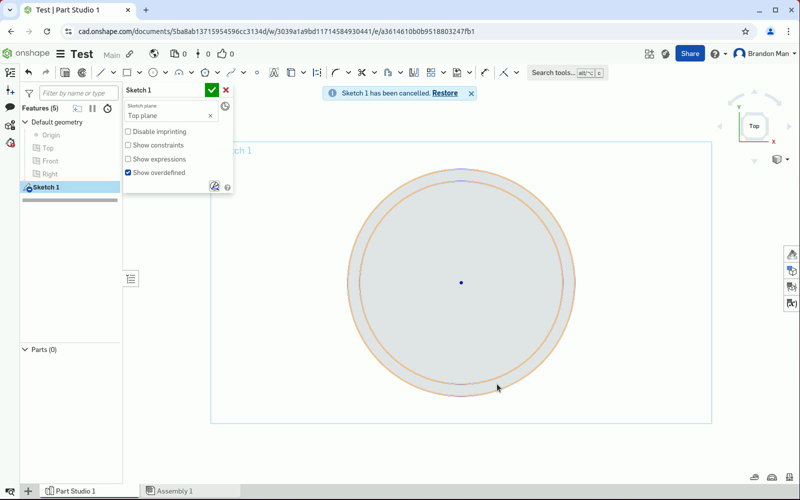
click(497, 383)
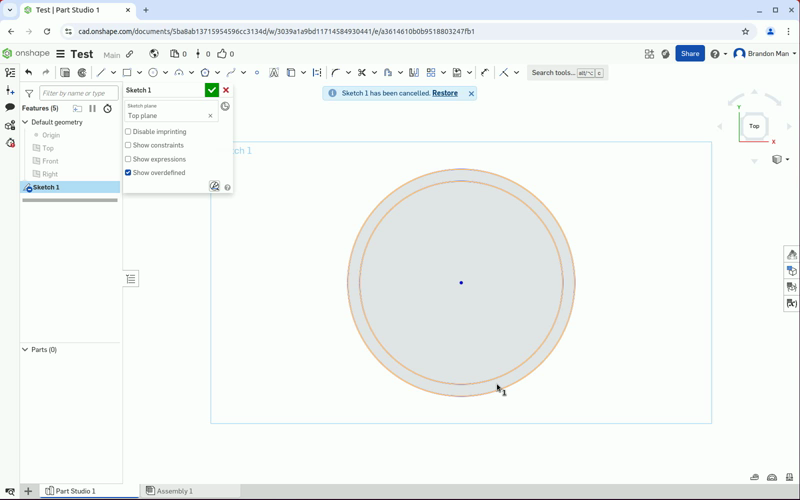
mouse_move(73, 352)
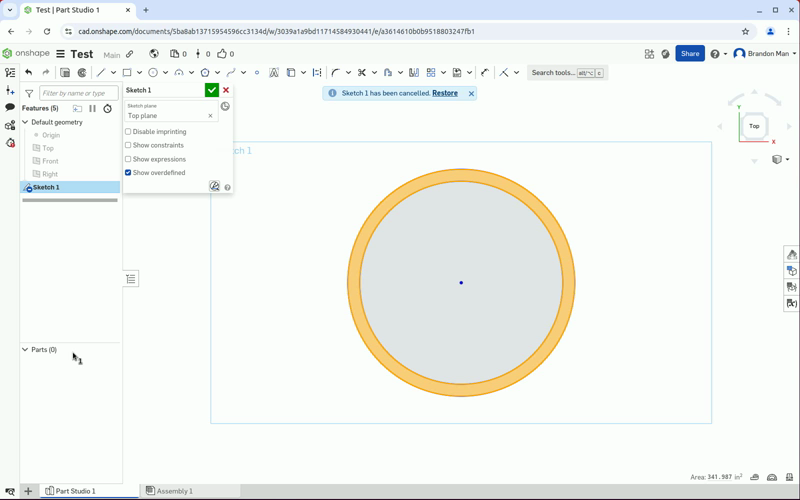
key(shift+y)
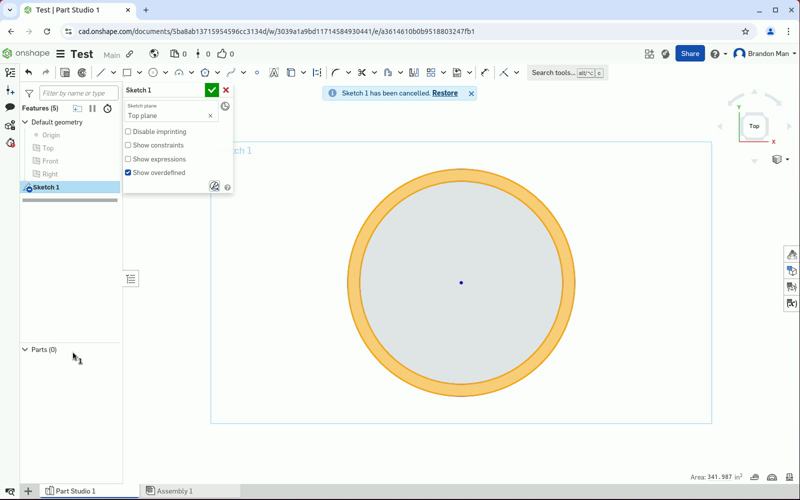
key(shift+e)
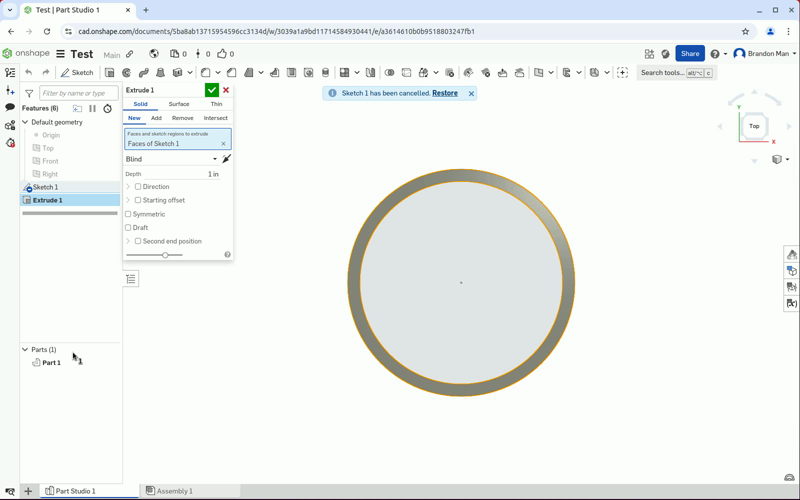
mouse_move(143, 106)
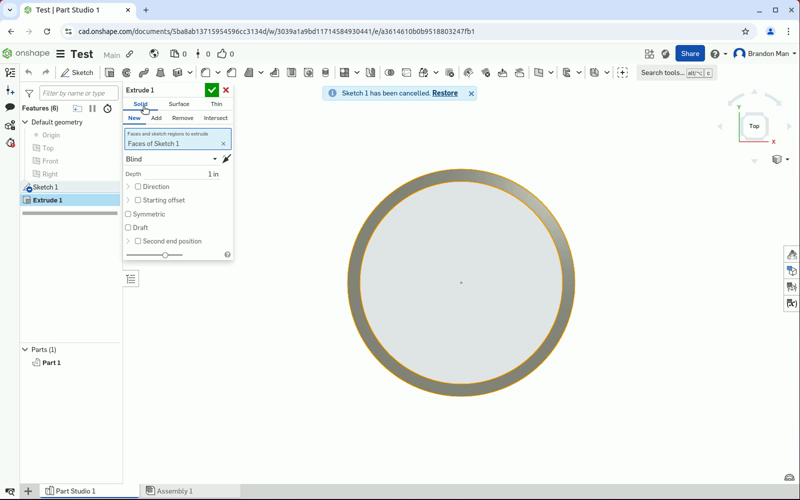
click(143, 106)
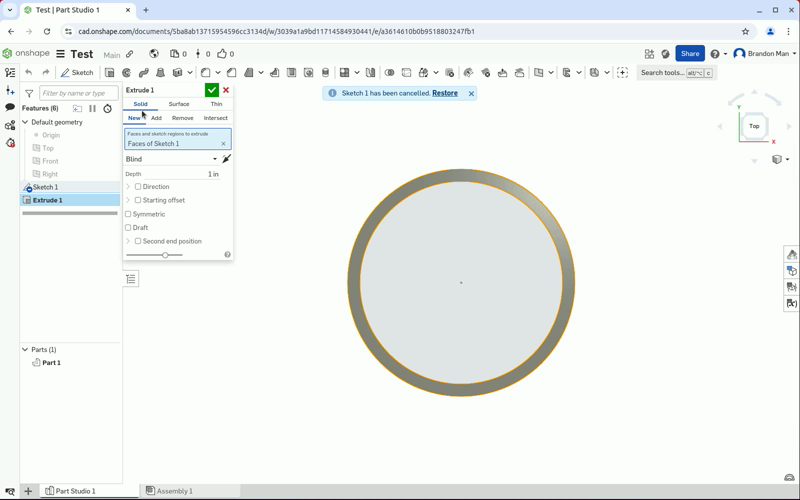
mouse_move(137, 120)
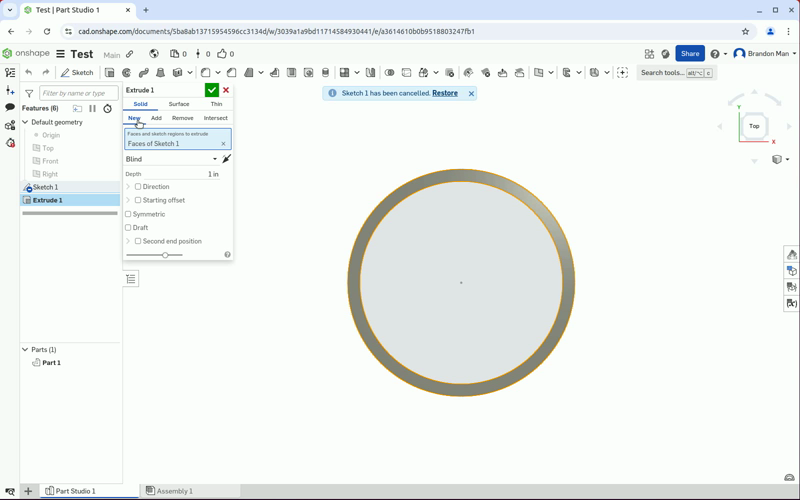
click(137, 120)
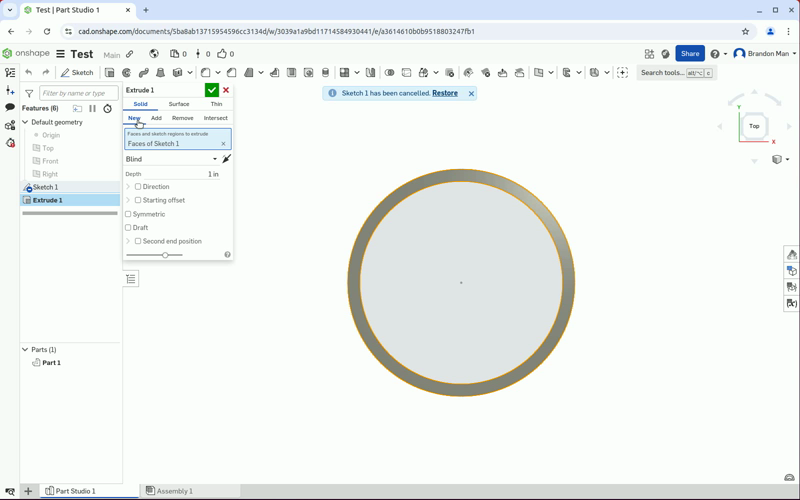
key(tab, 4)
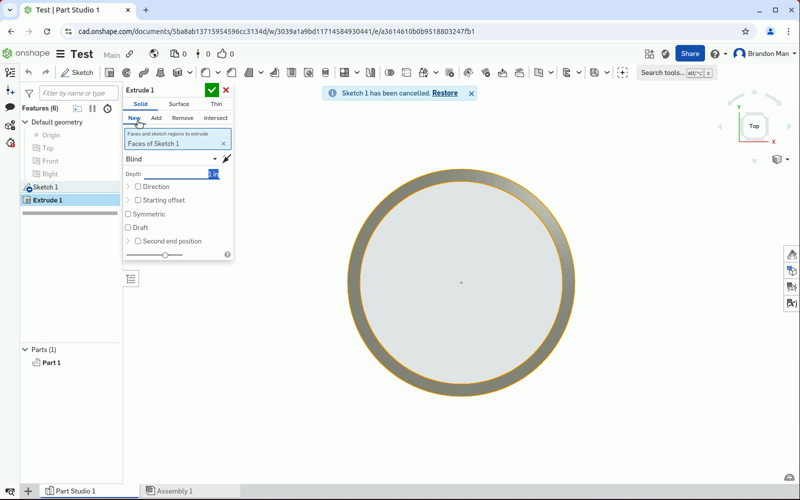
text(6.258)
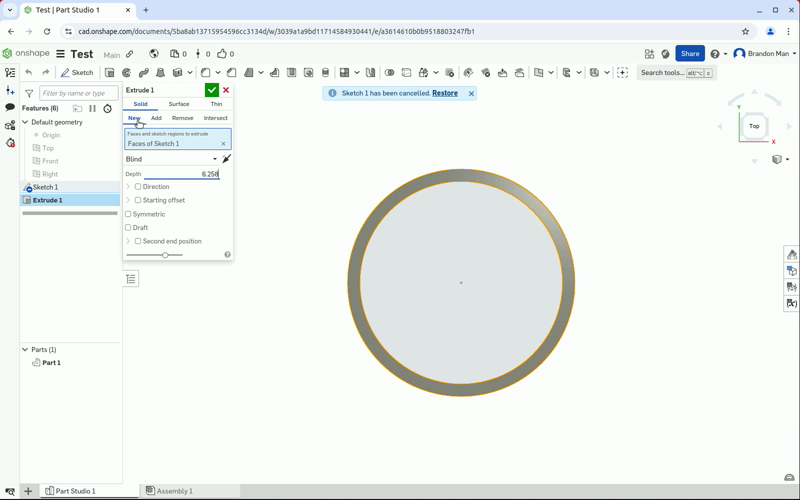
key(tab, 3)
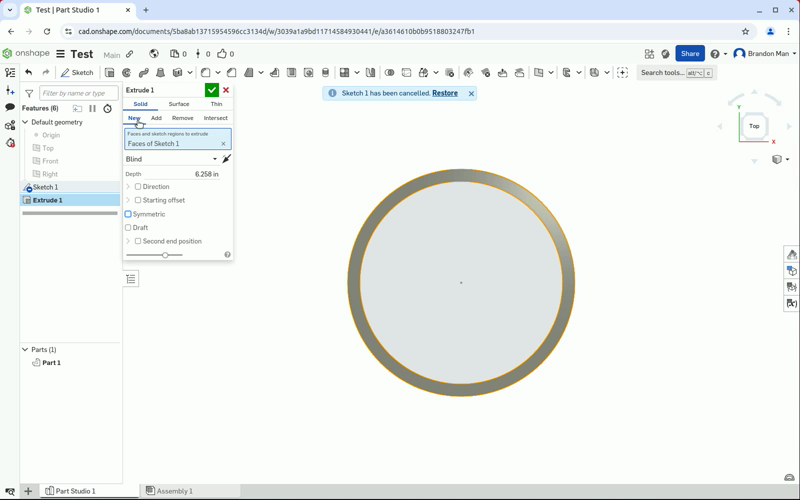
key(space)
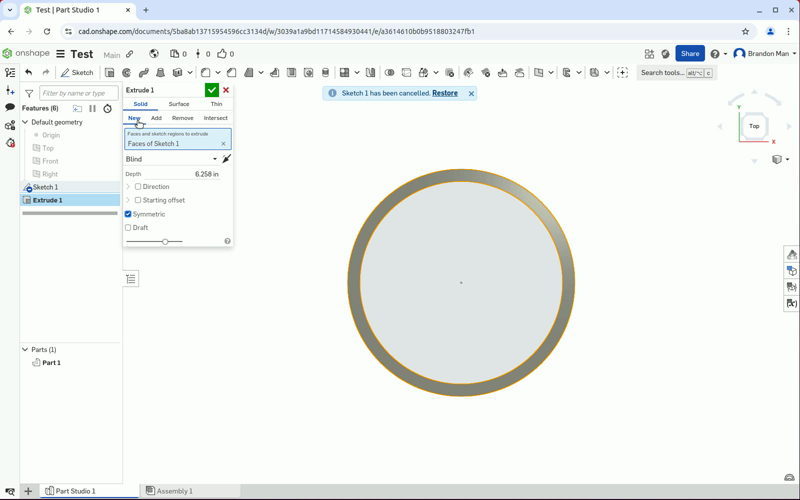
key(enter)
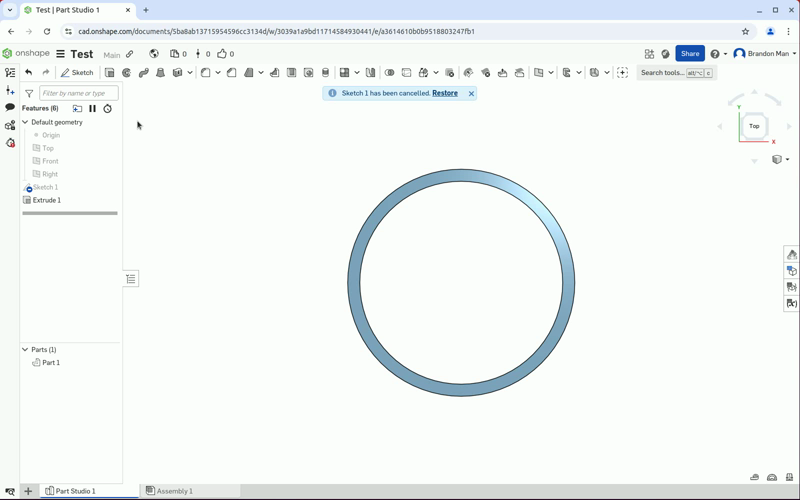
key(shift+h)
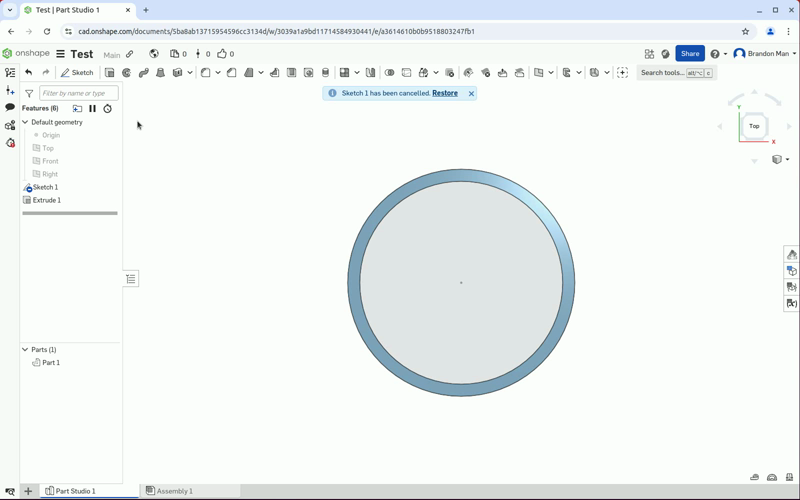
key(shift+h)
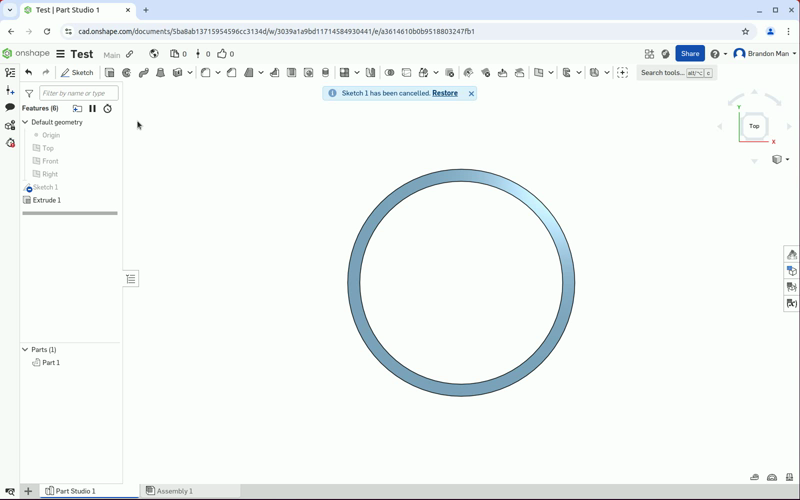
mouse_move(73, 189)
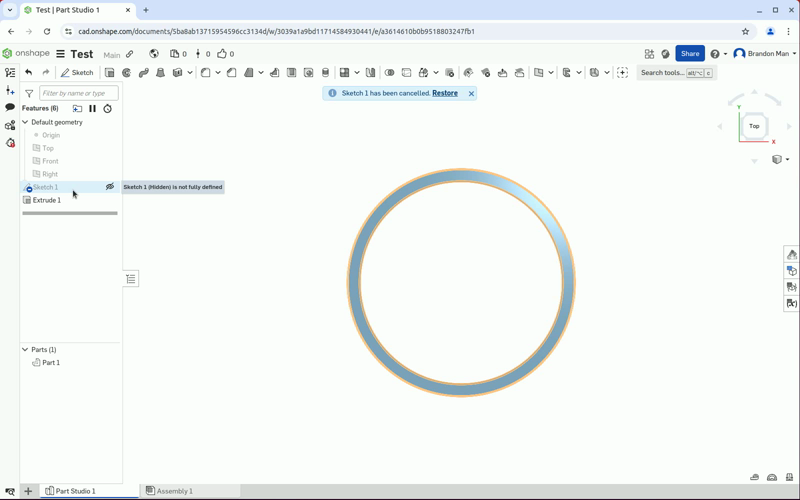
click(73, 189)
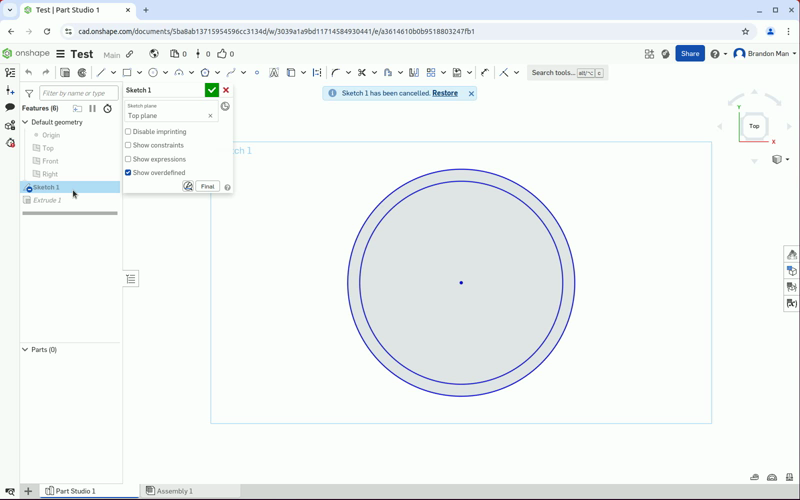
mouse_move(229, 92)
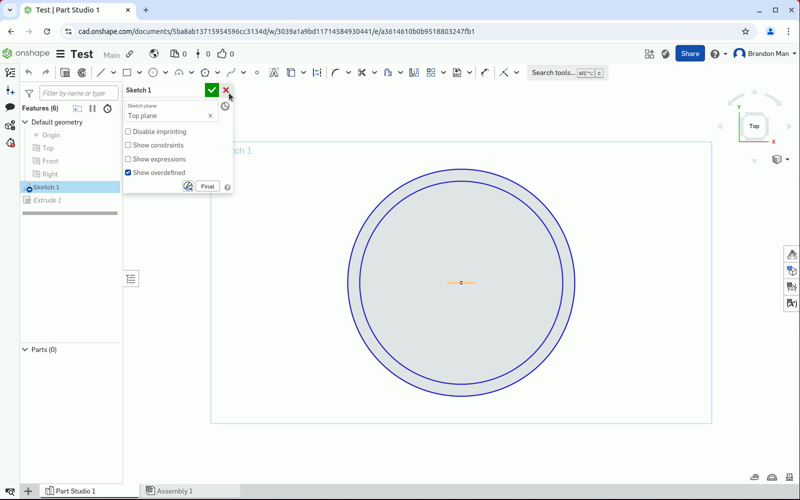
click(229, 92)
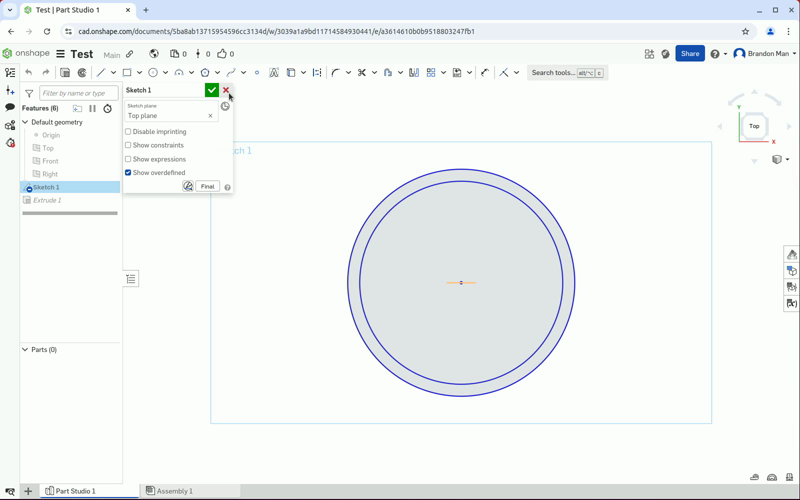
key(shift+s)
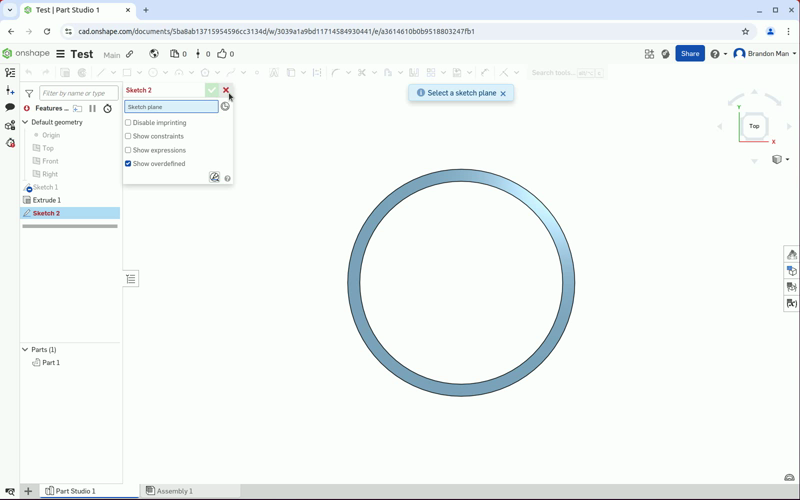
mouse_move(73, 150)
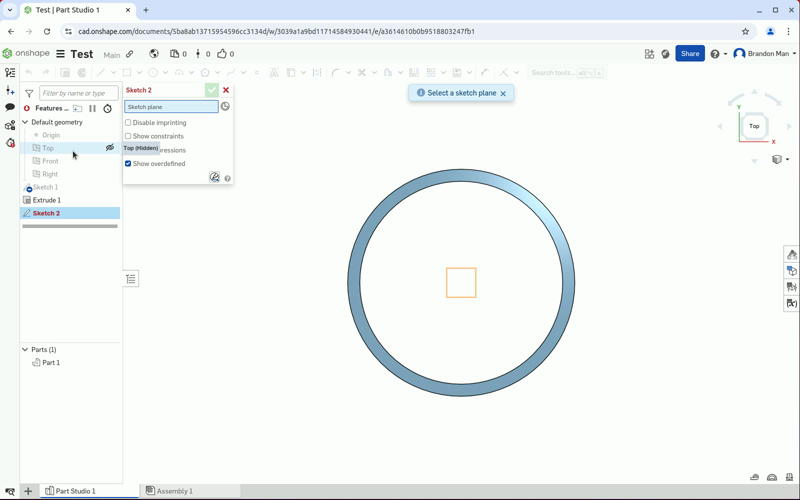
click(73, 150)
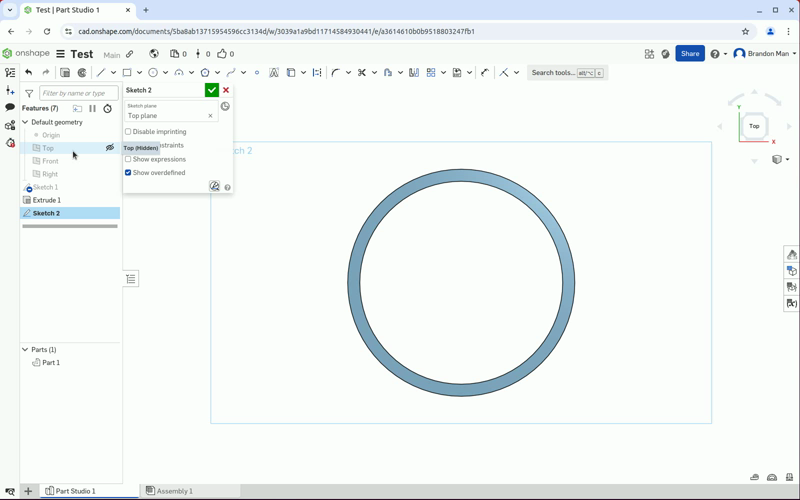
mouse_move(73, 352)
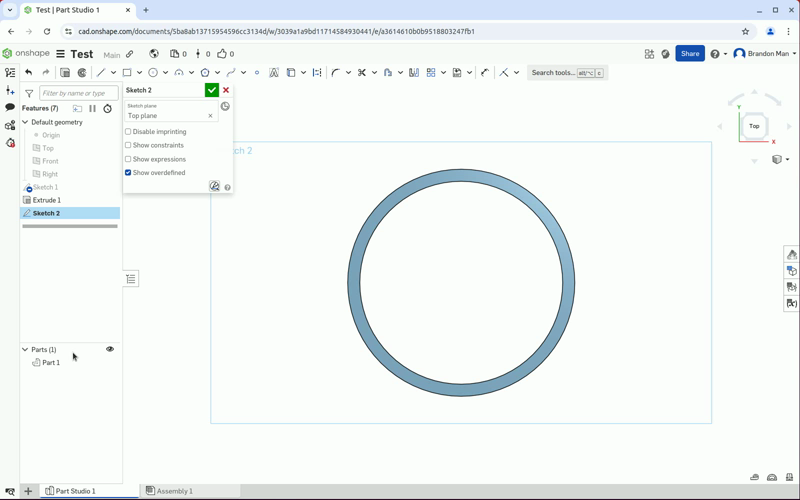
key(y)
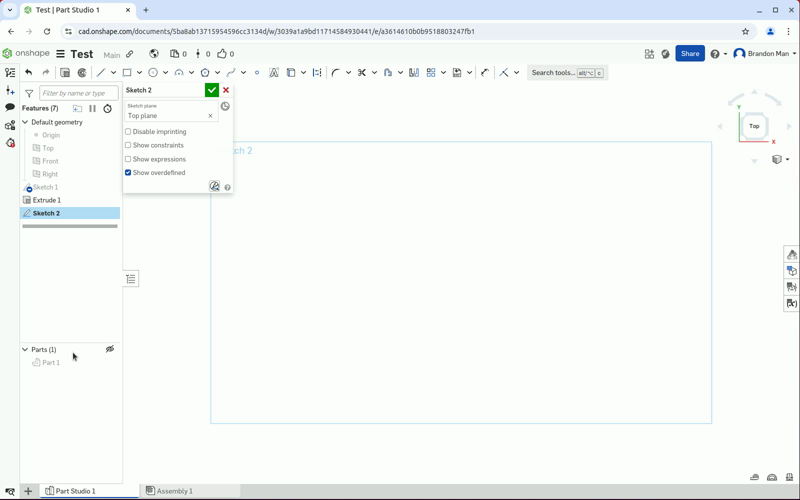
key(c)
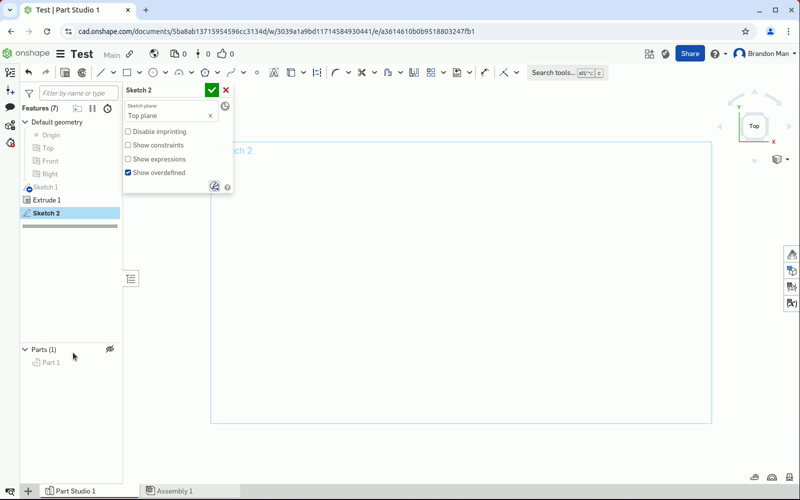
key_down(shift)
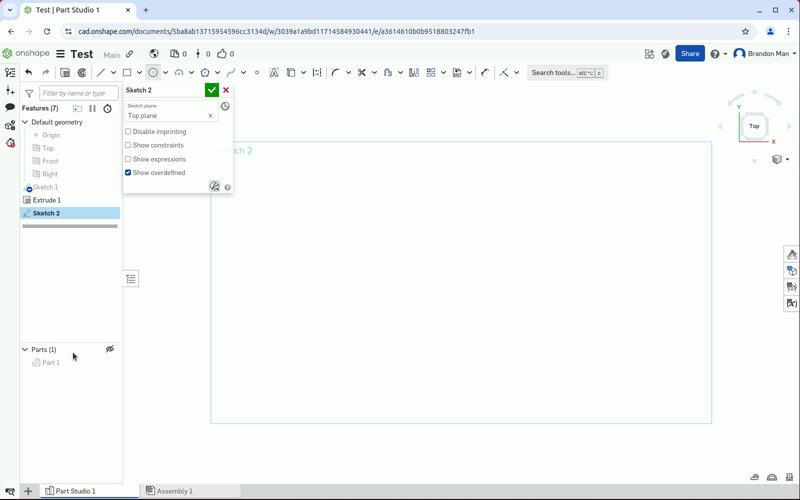
mouse_move(461, 282)
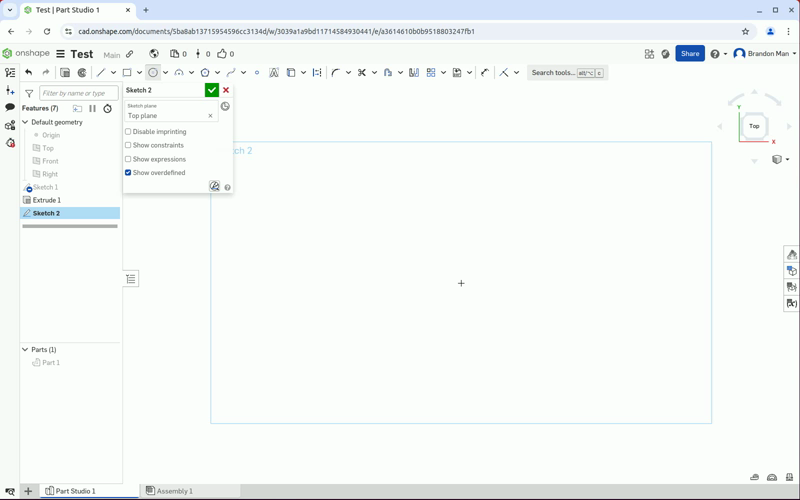
click(461, 282)
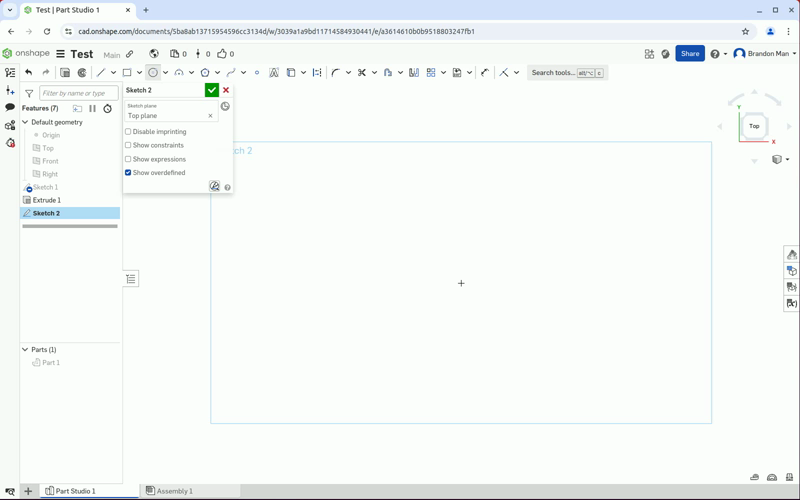
key_up(shift)
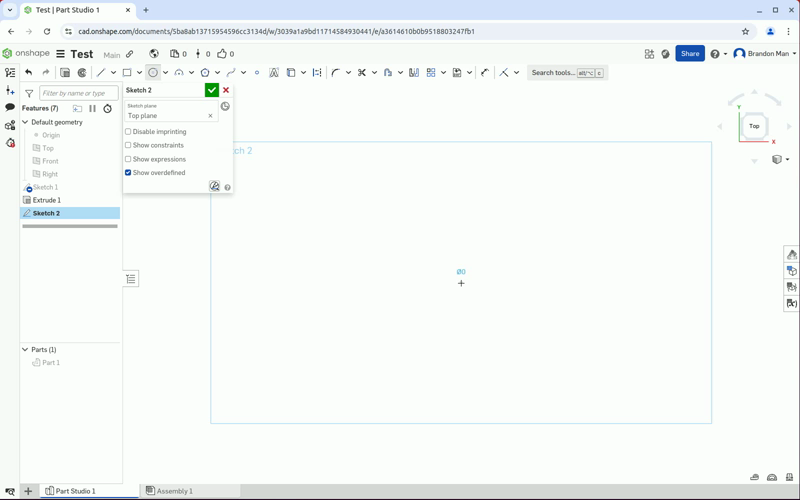
mouse_move(569, 282)
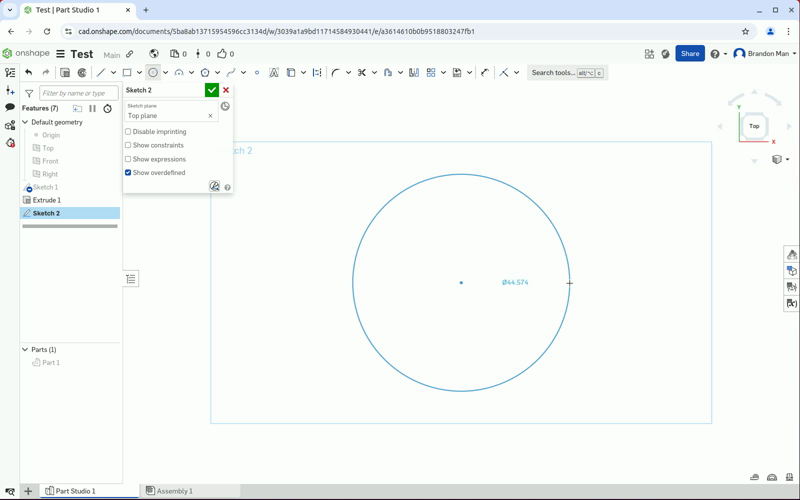
click(569, 282)
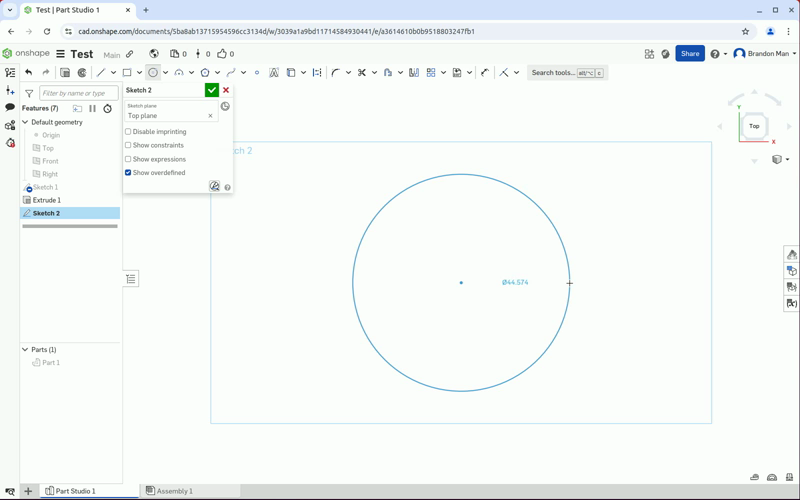
key(esc)
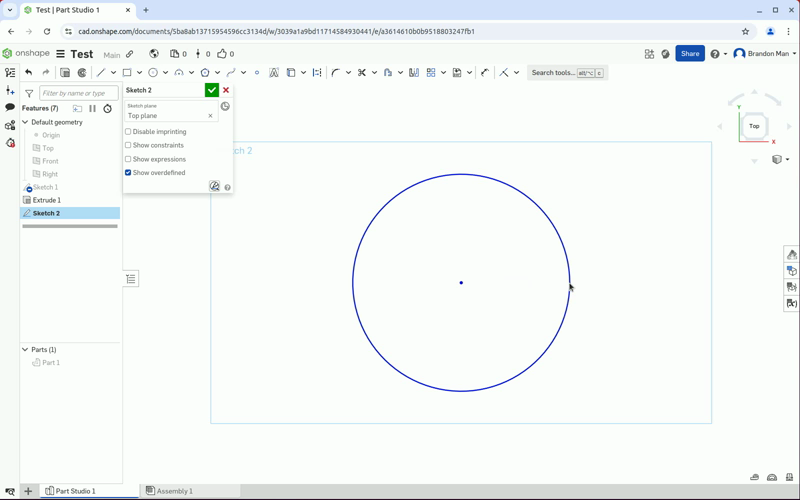
mouse_move(427, 352)
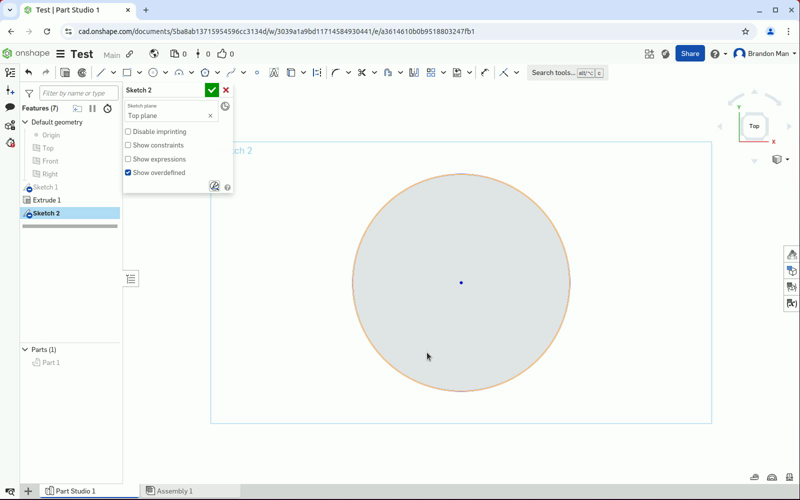
click(427, 352)
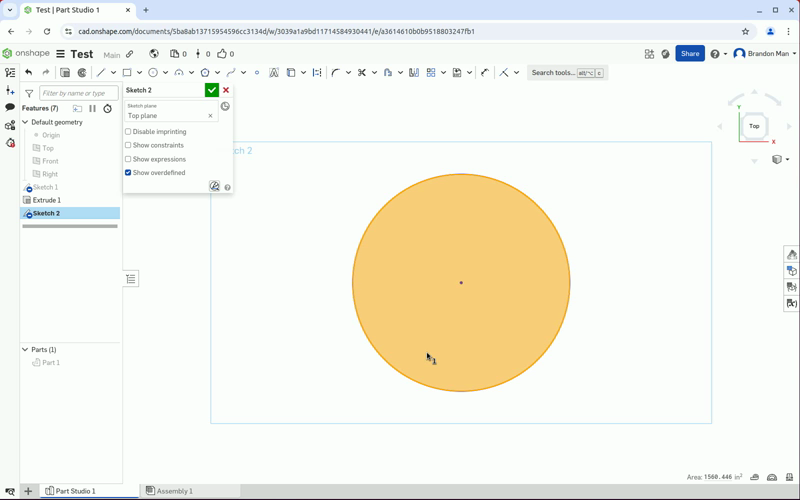
mouse_move(73, 352)
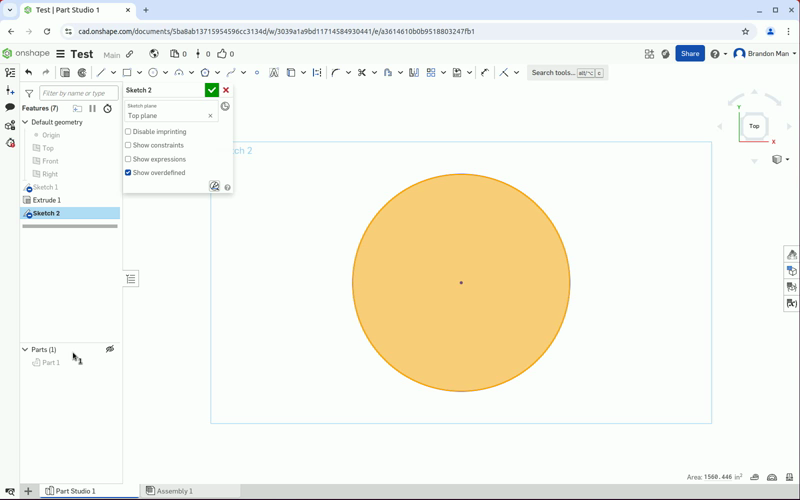
key(shift+y)
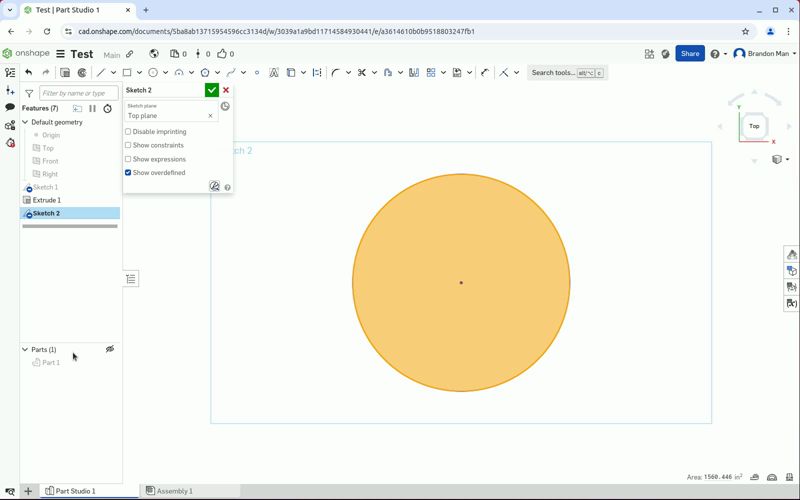
key(shift+e)
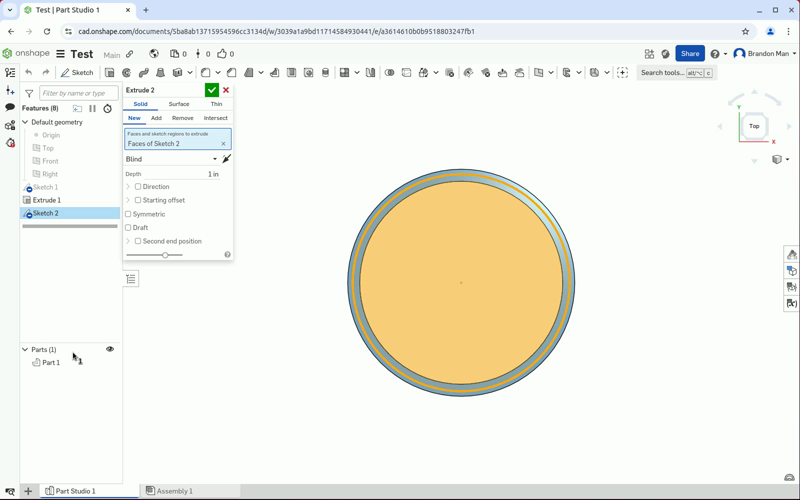
mouse_move(143, 106)
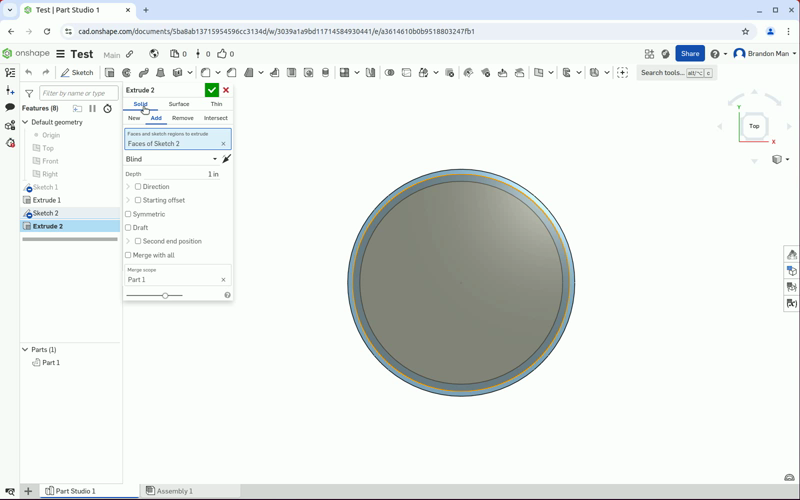
click(143, 106)
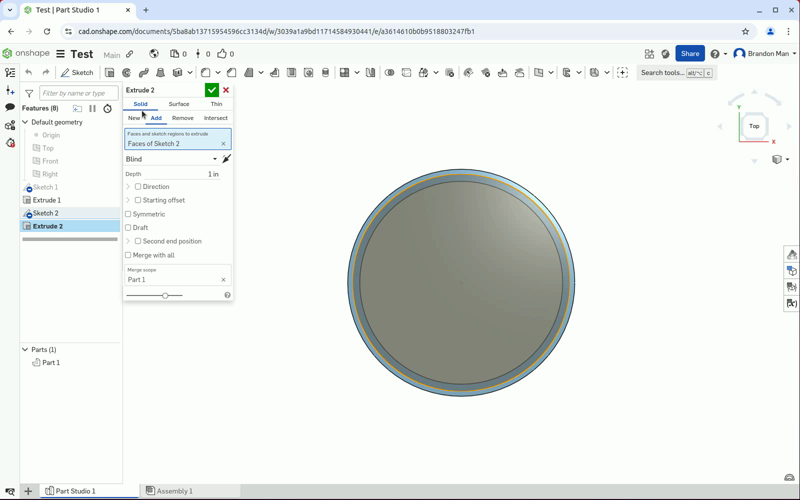
mouse_move(137, 120)
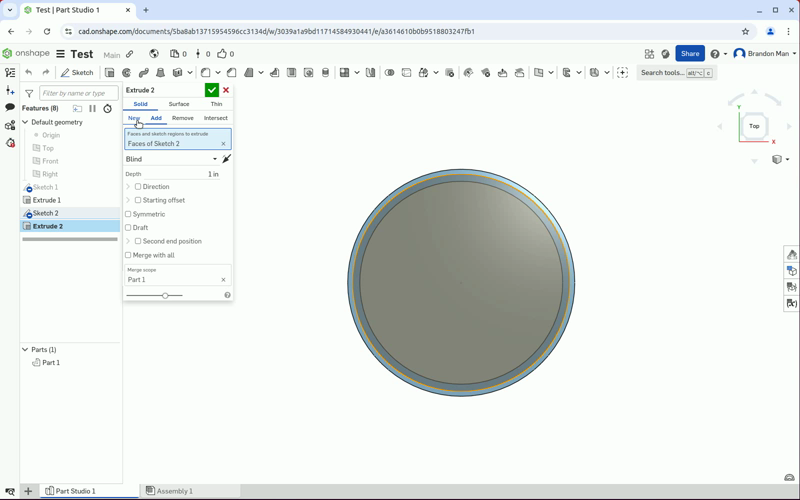
click(137, 120)
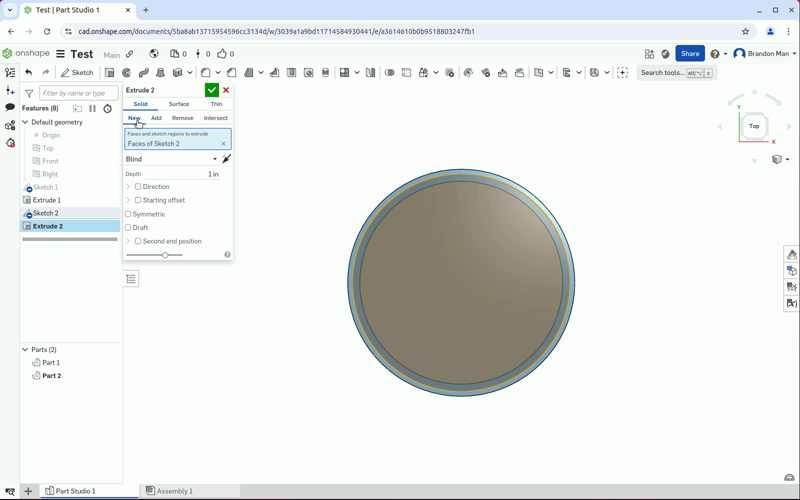
key(tab, 4)
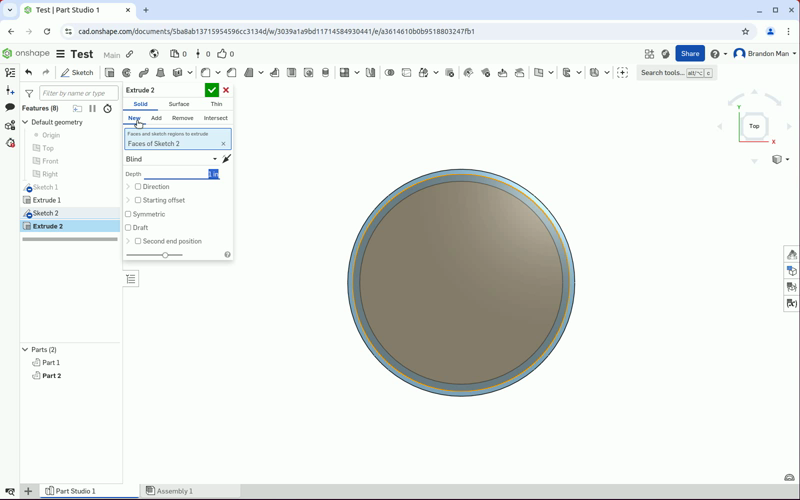
text(4.332)
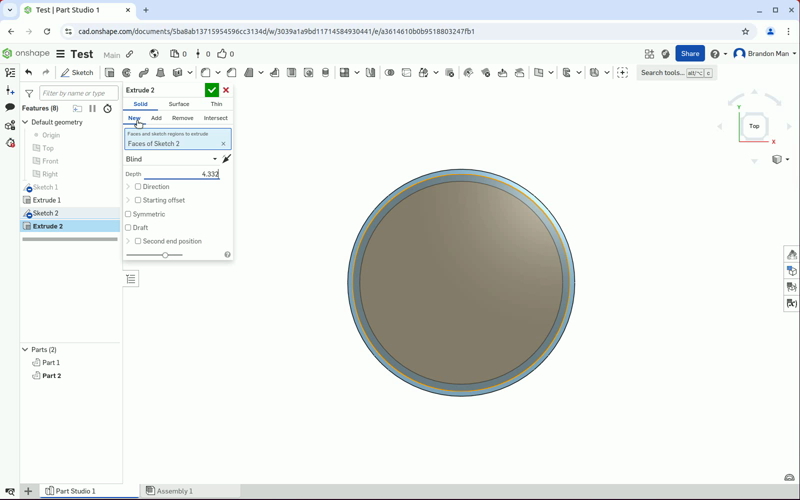
key(tab, 3)
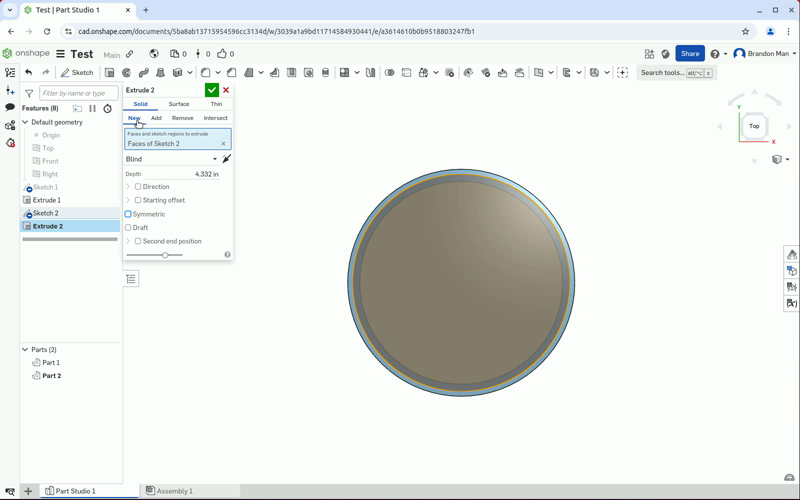
key(space)
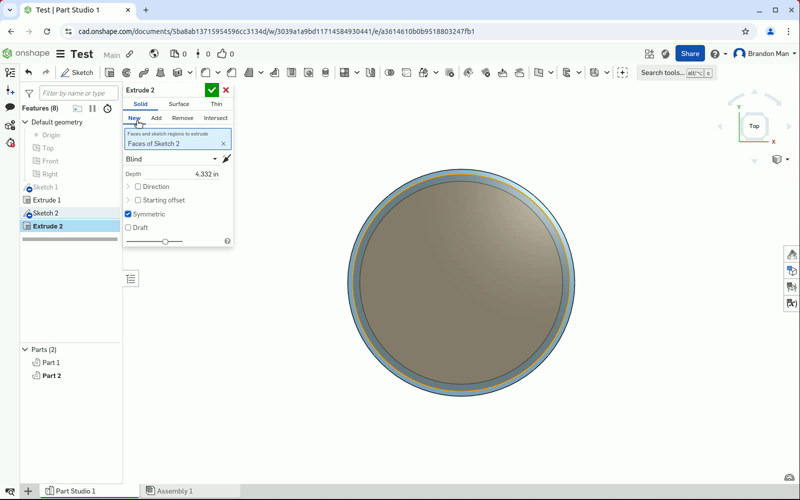
key(enter)
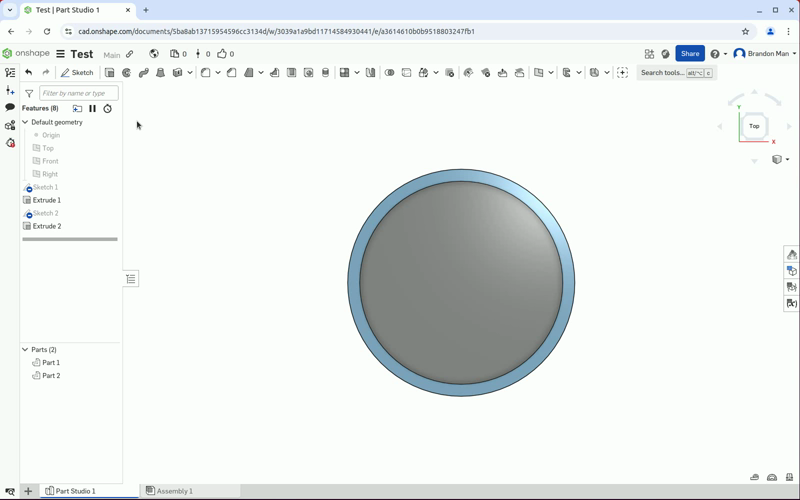
key(shift+h)
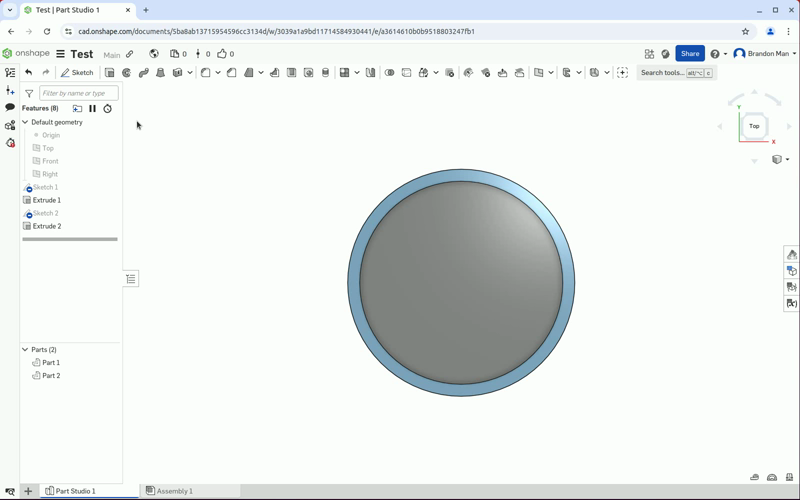
key(shift+h)
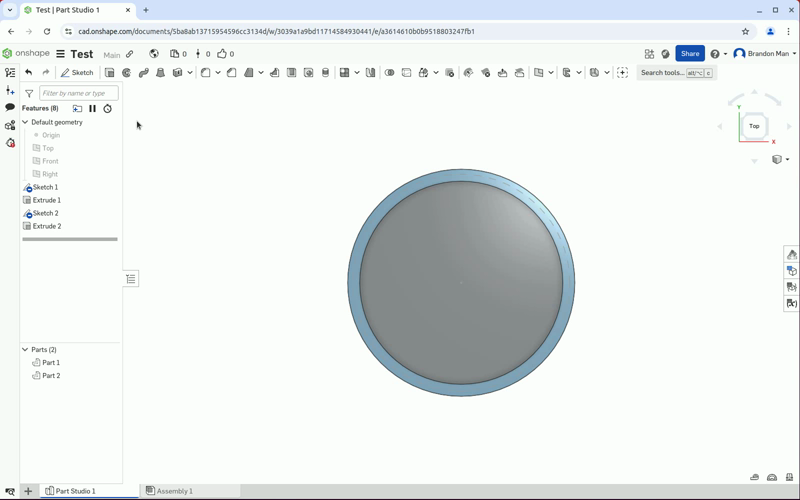
key(shift+7)
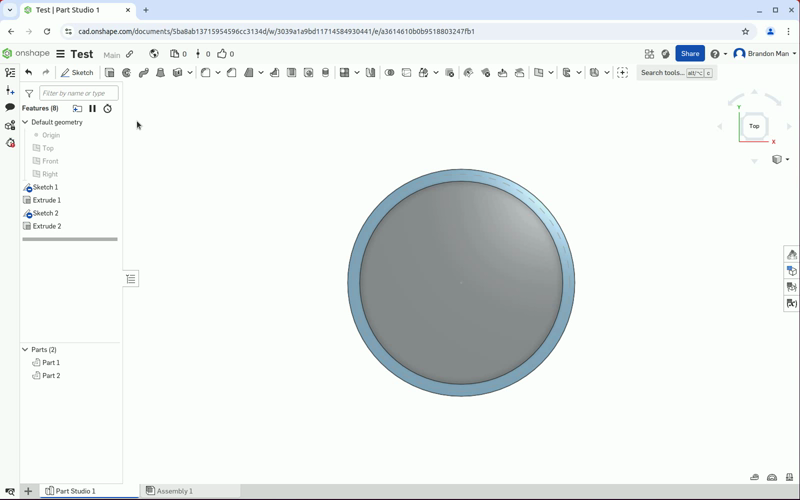
key(up, 3)
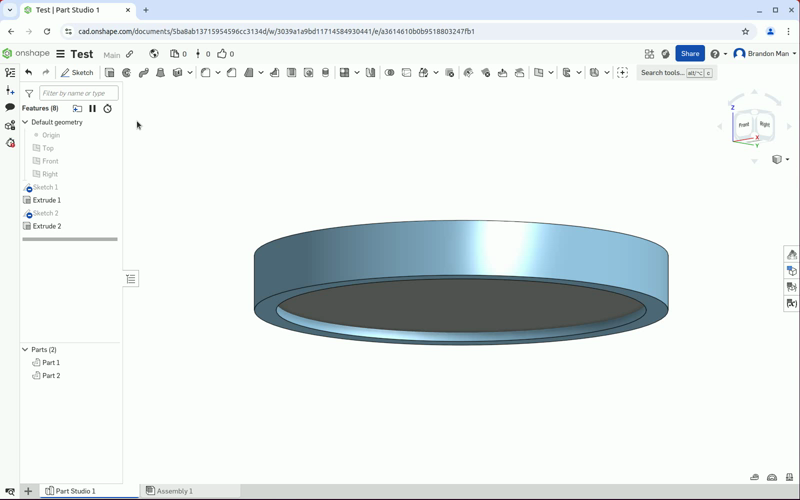
key(left, 3)
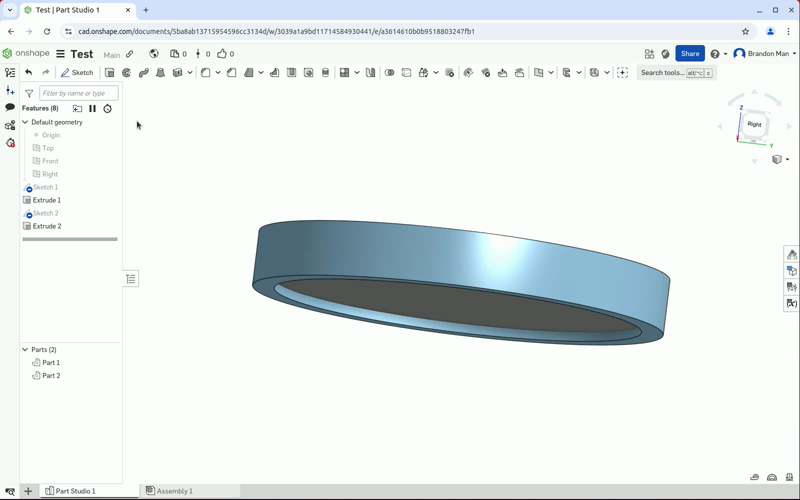
key(right, 3)
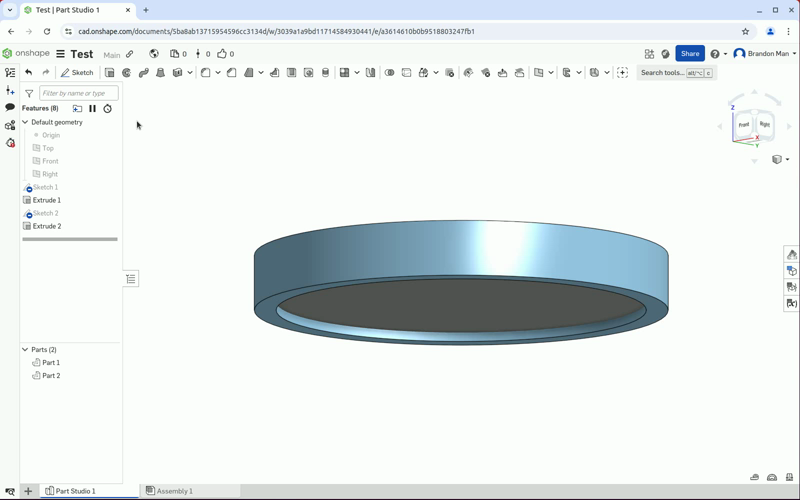
key(down, 3)
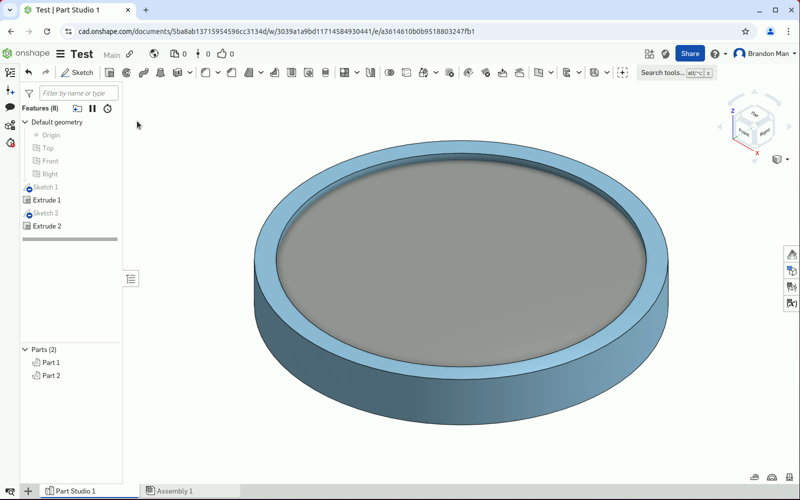
mouse_move(73, 189)
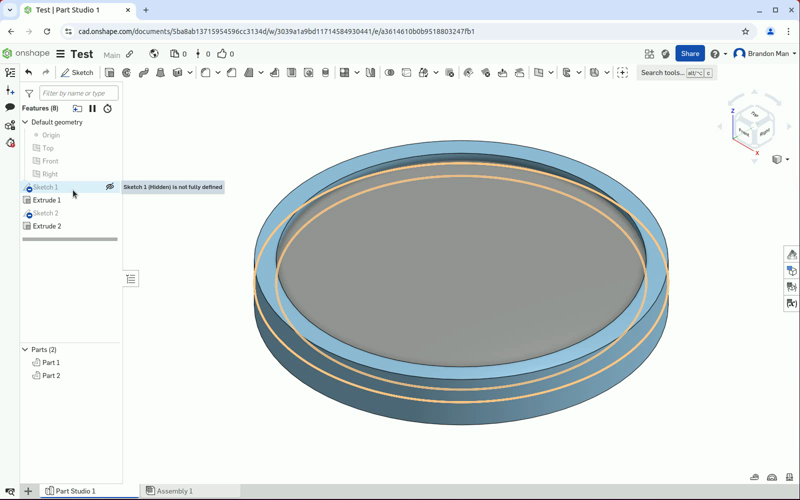
click(73, 189)